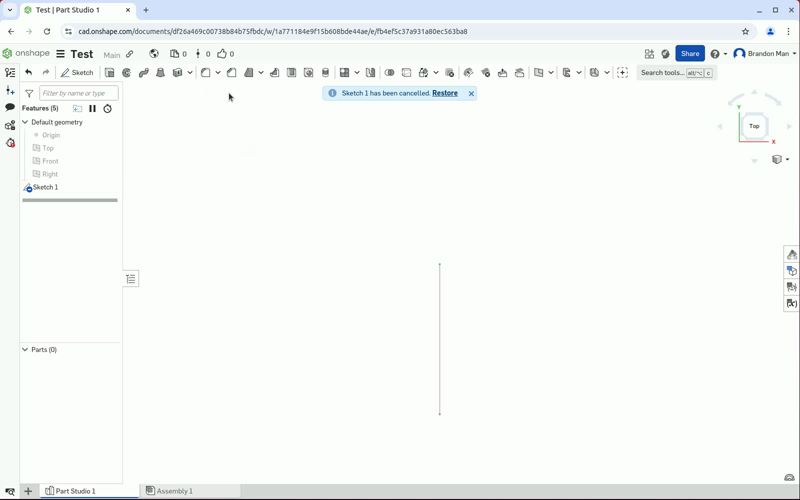
key(shift+h)
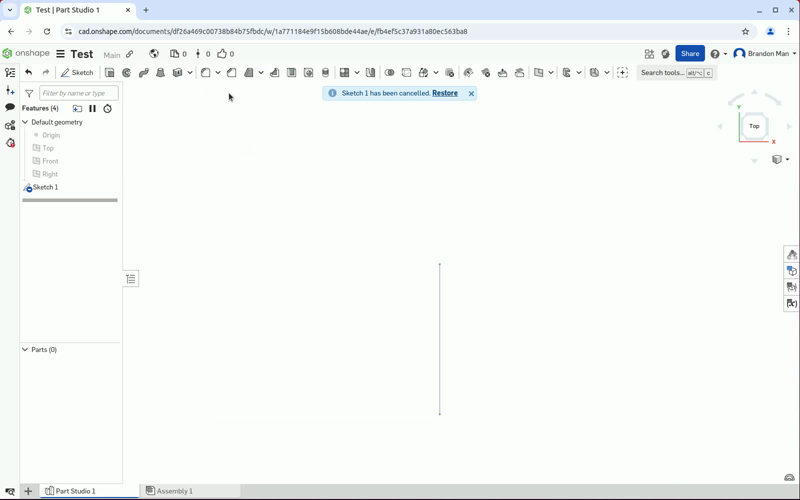
key(shift+s)
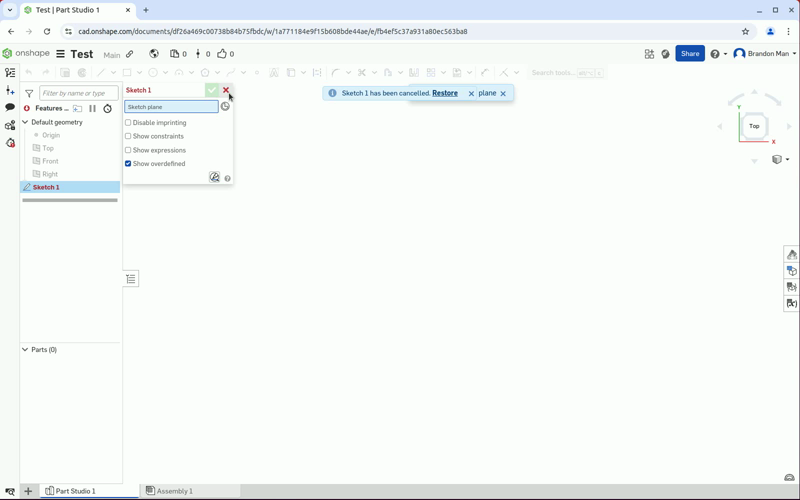
mouse_move(73, 150)
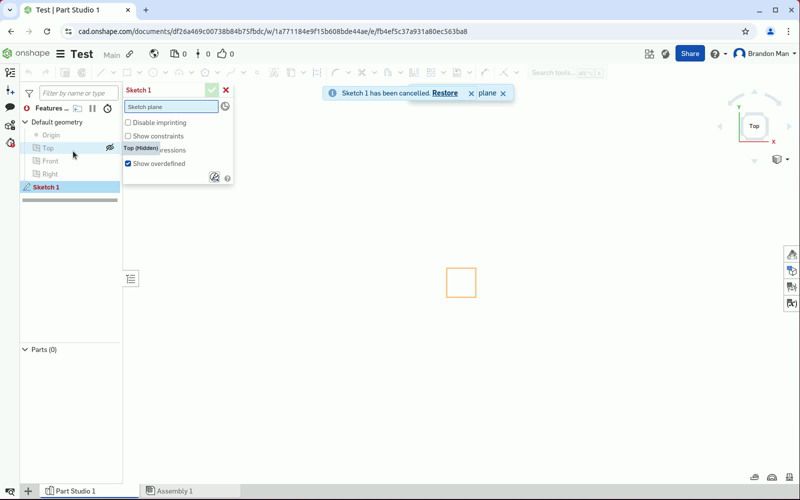
click(73, 150)
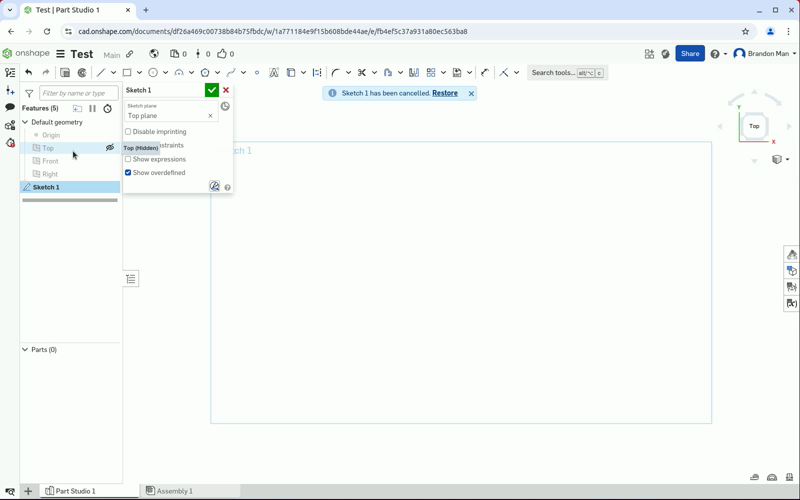
mouse_move(73, 352)
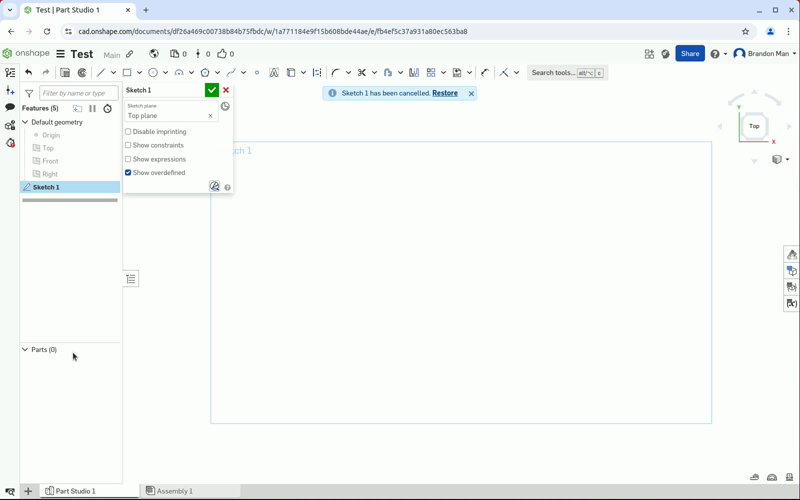
key(y)
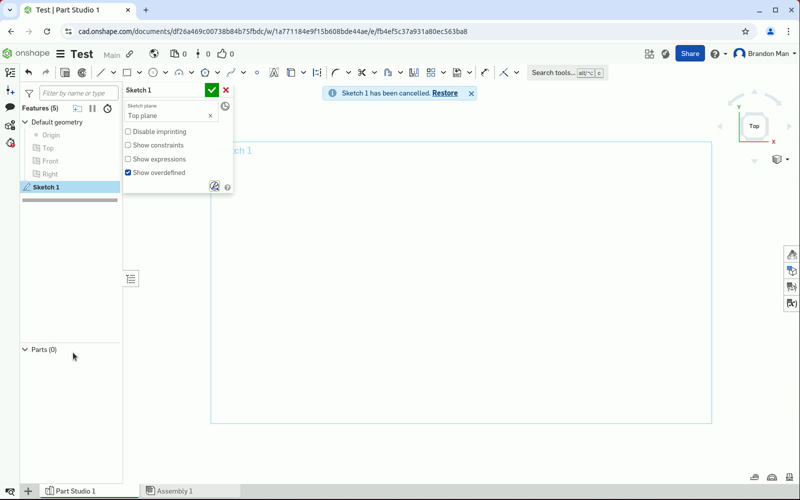
key(c)
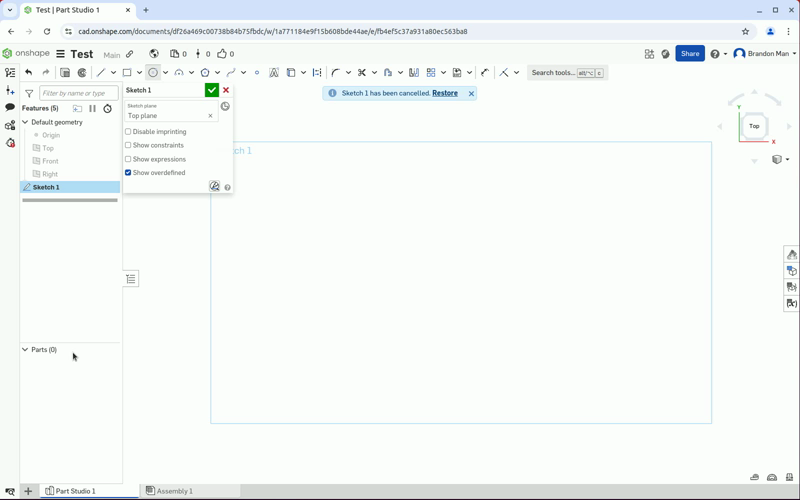
key_down(shift)
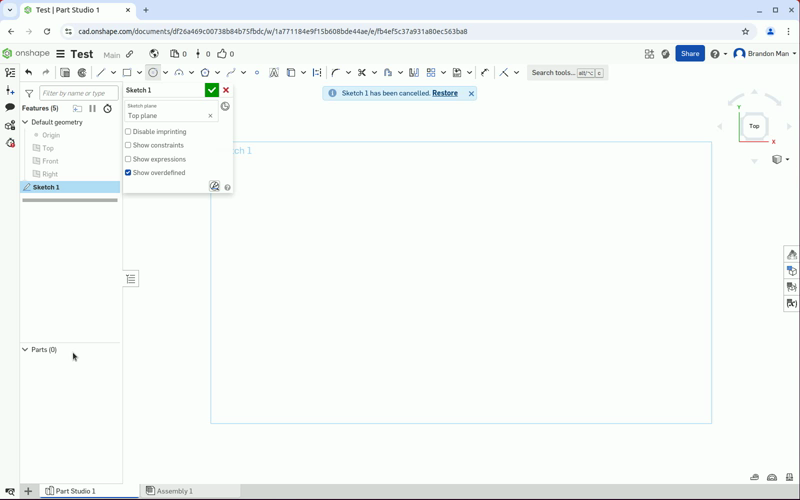
mouse_move(461, 282)
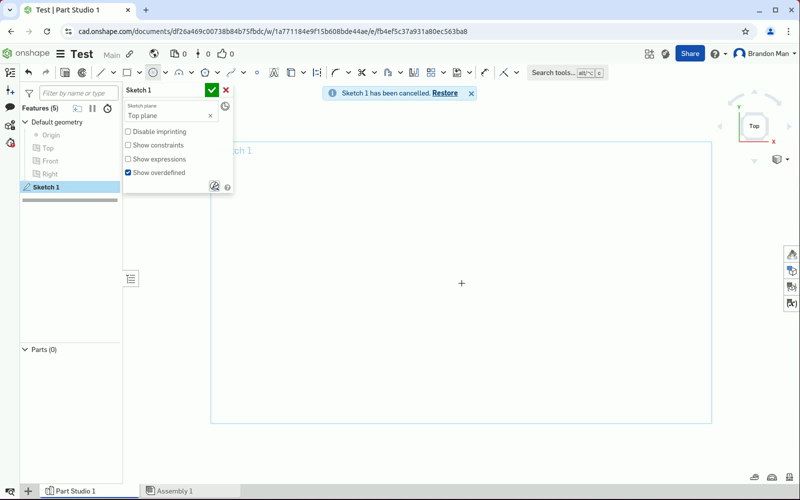
click(461, 282)
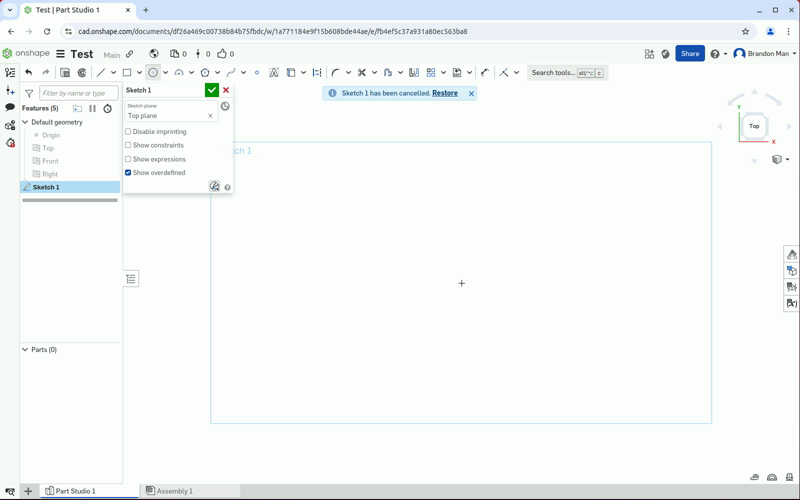
key_up(shift)
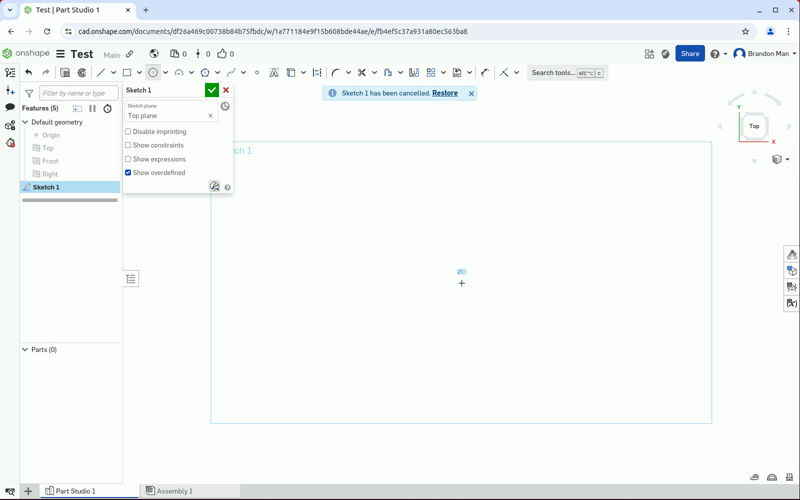
mouse_move(507, 282)
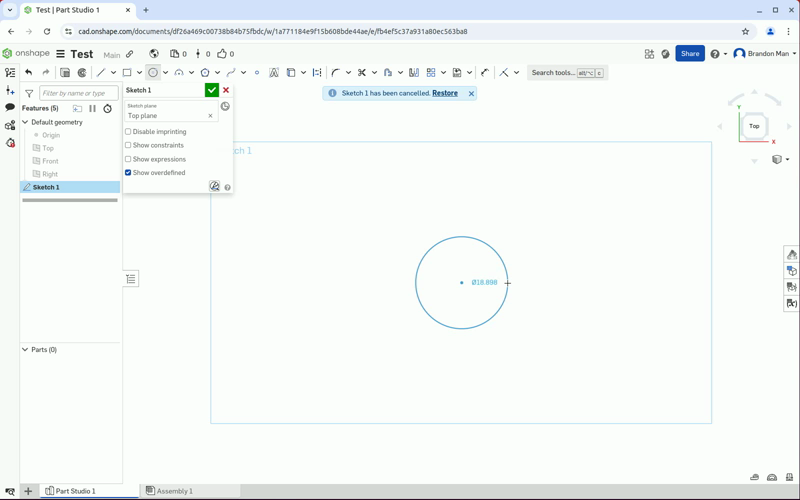
click(507, 282)
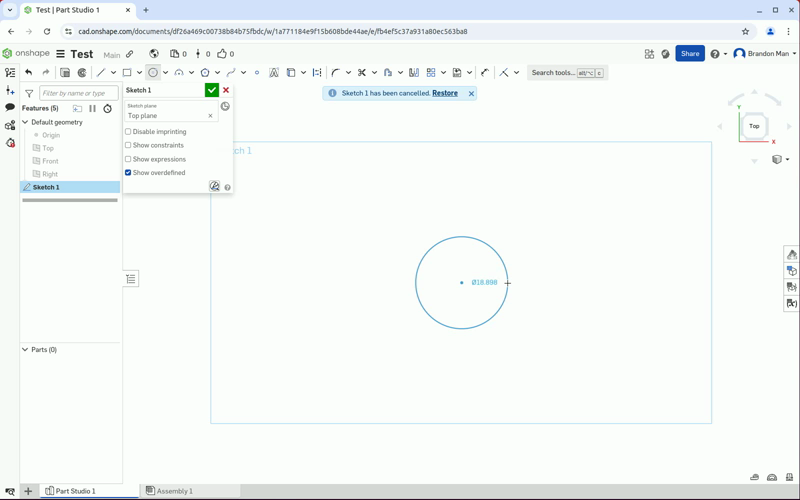
key(esc)
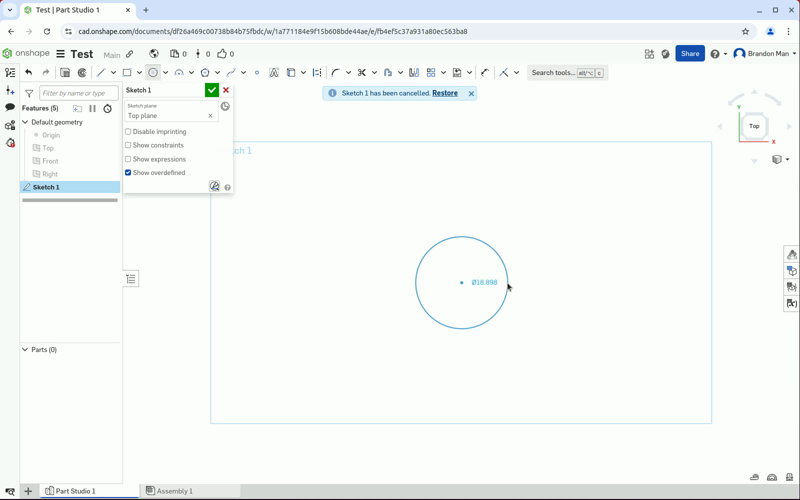
mouse_move(463, 260)
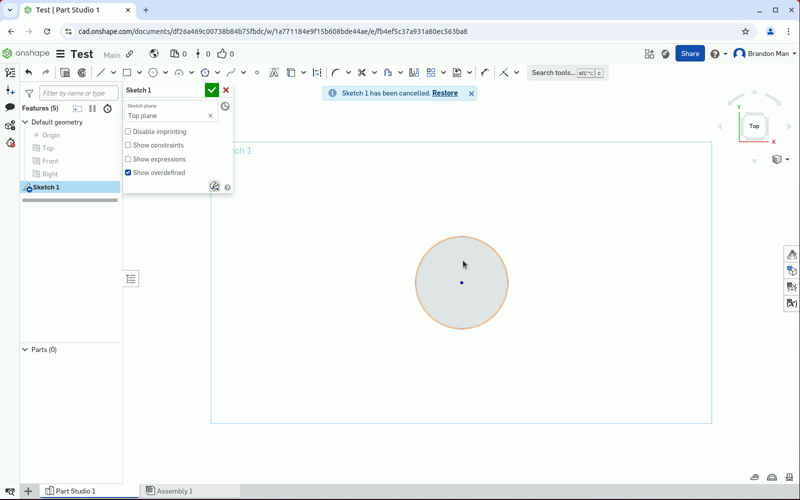
click(463, 260)
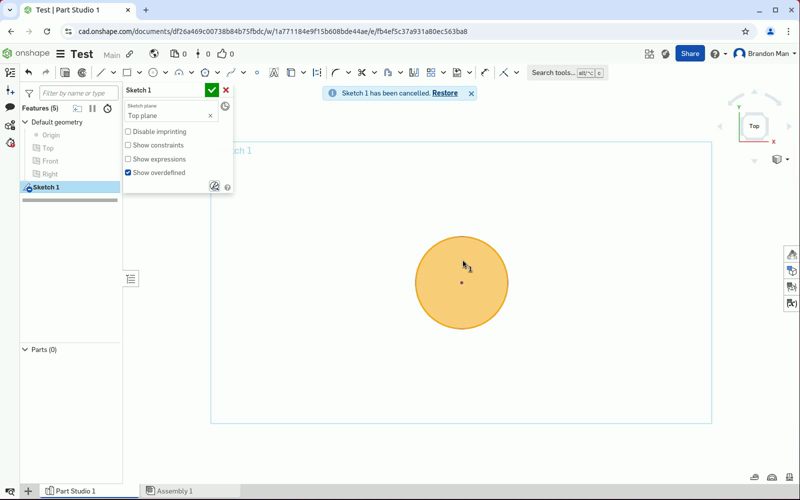
mouse_move(73, 352)
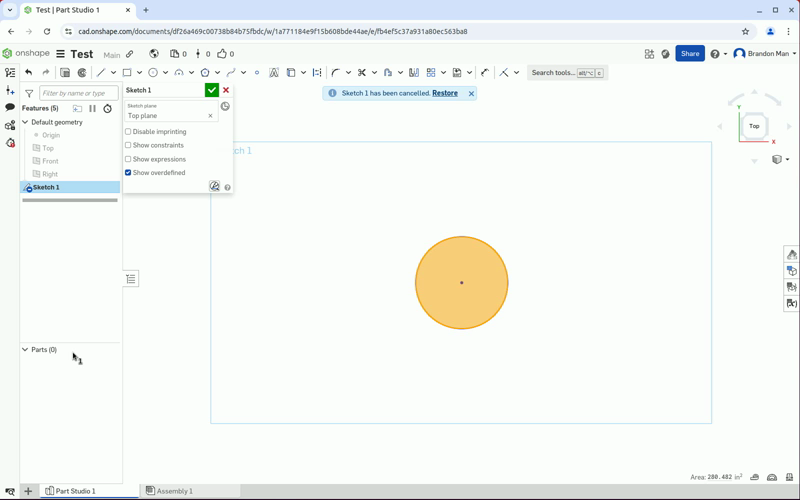
key(shift+y)
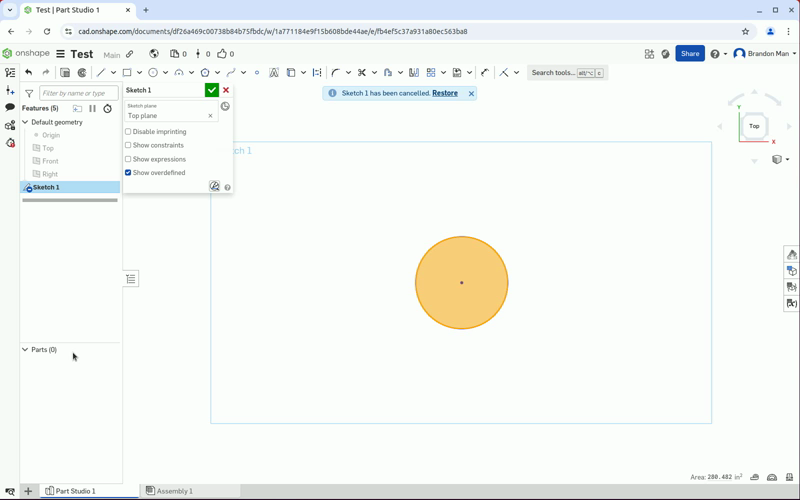
key(shift+e)
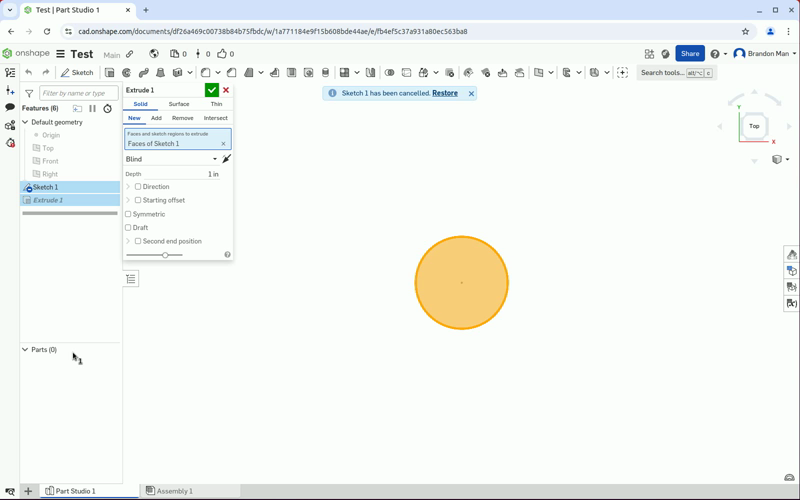
mouse_move(143, 106)
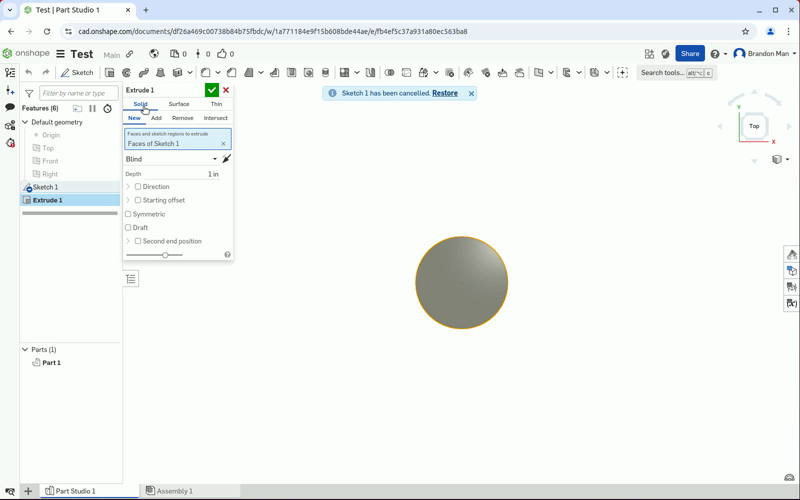
click(143, 106)
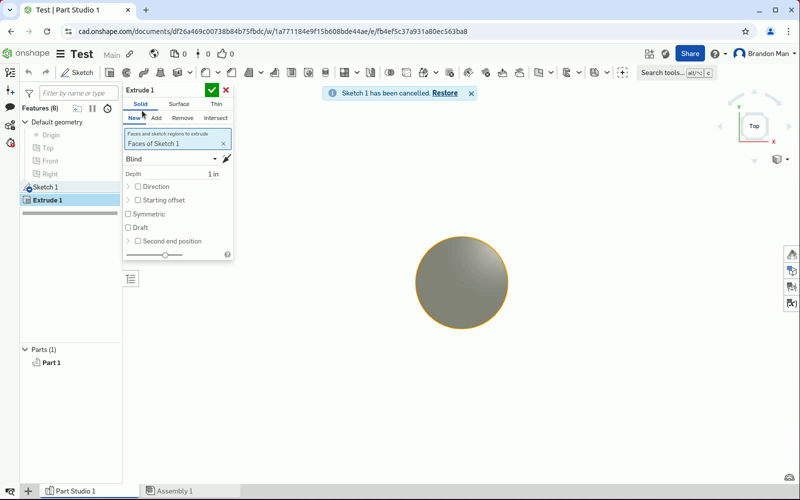
mouse_move(137, 120)
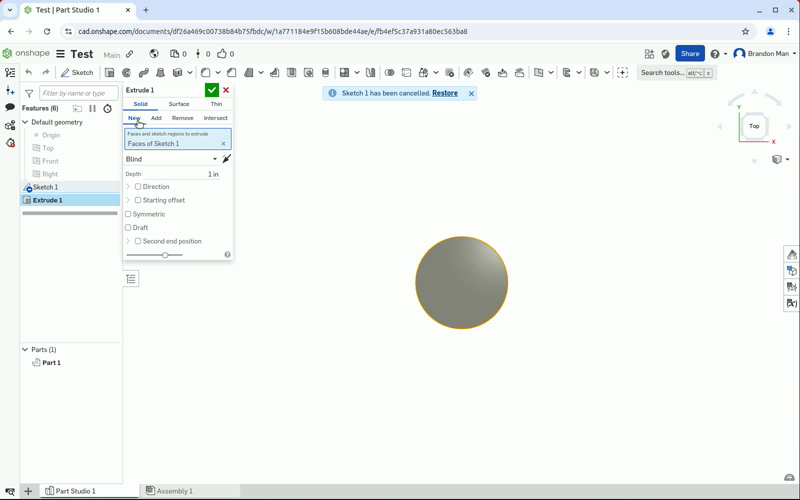
click(137, 120)
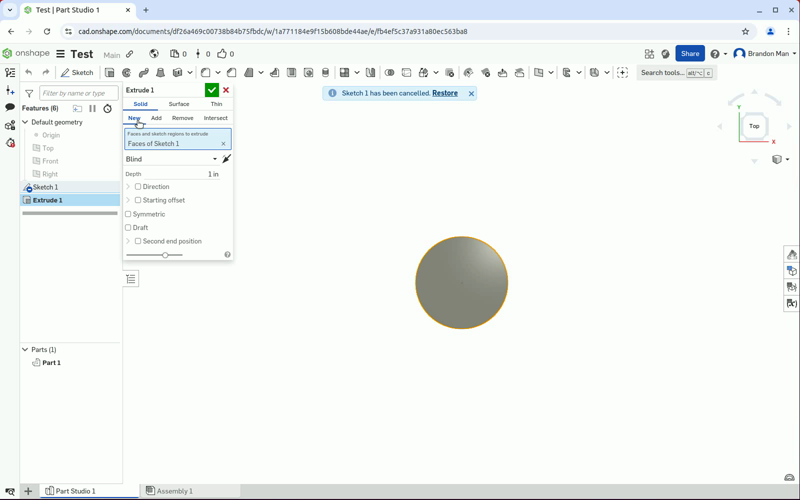
key(tab, 4)
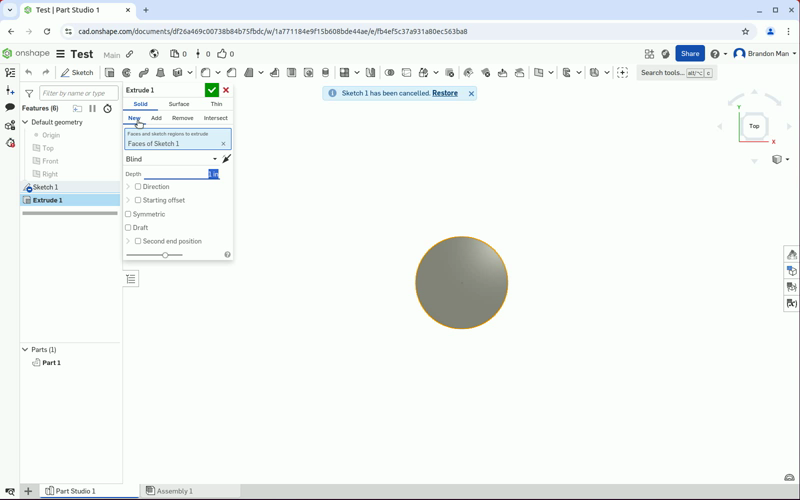
text(23.108)
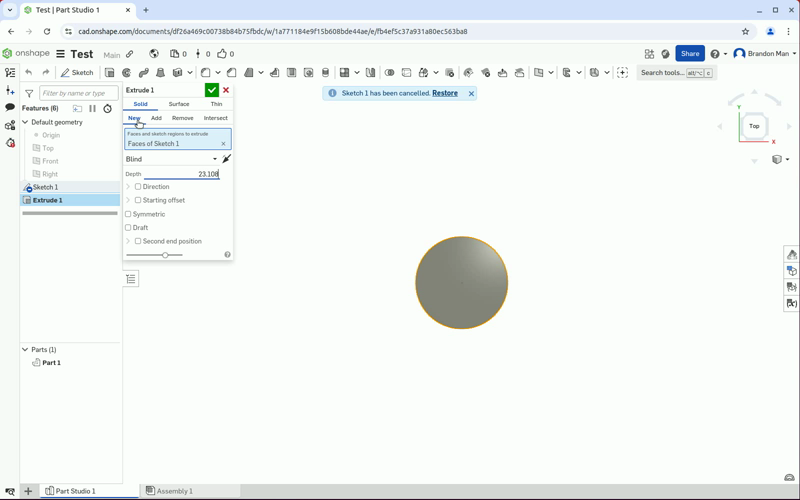
key(enter)
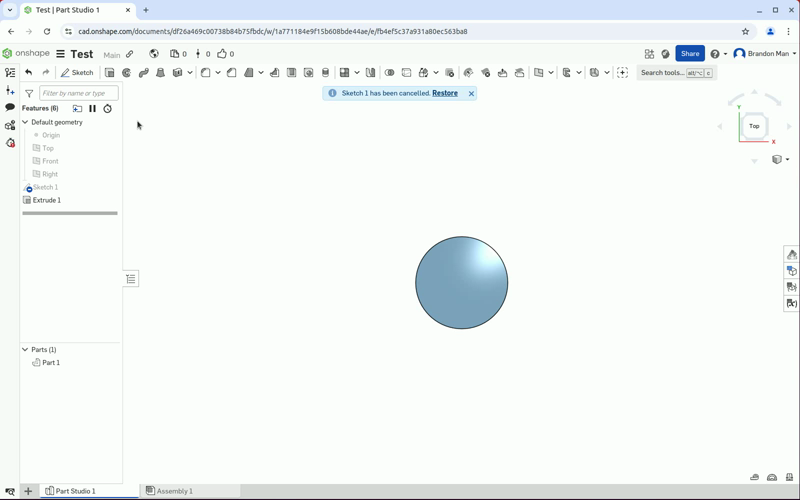
key(shift+h)
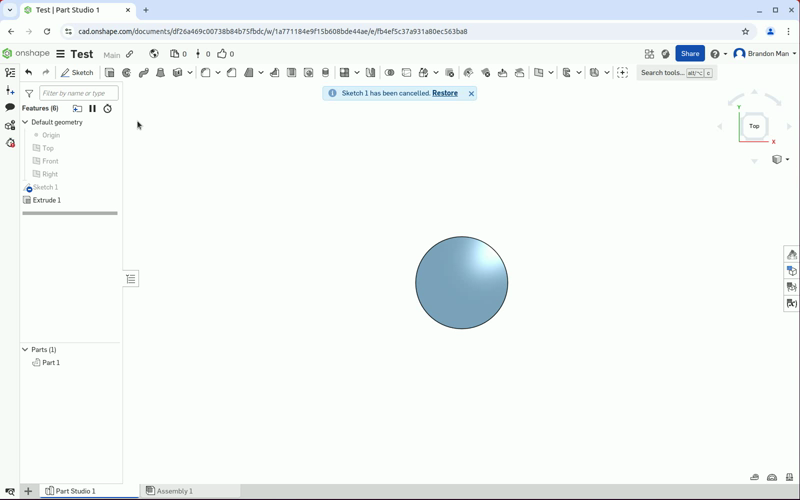
key(shift+h)
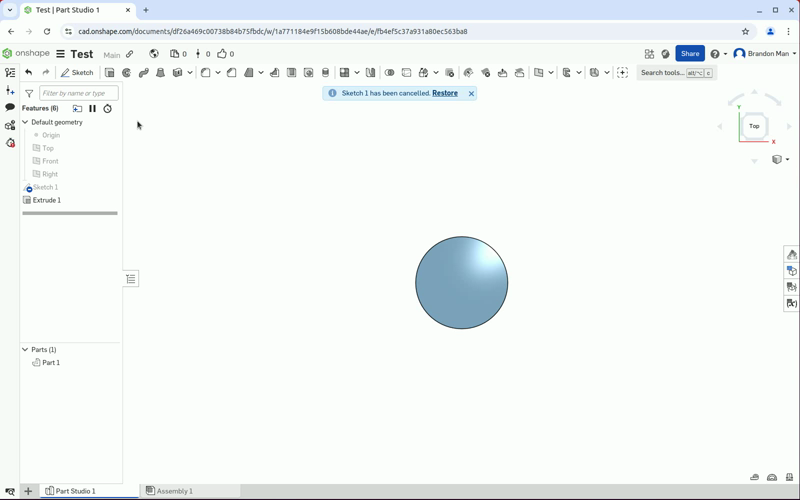
mouse_move(73, 189)
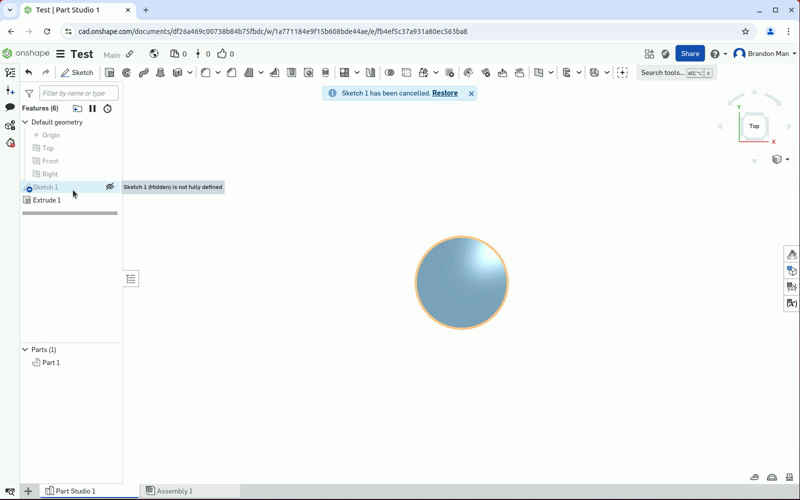
click(73, 189)
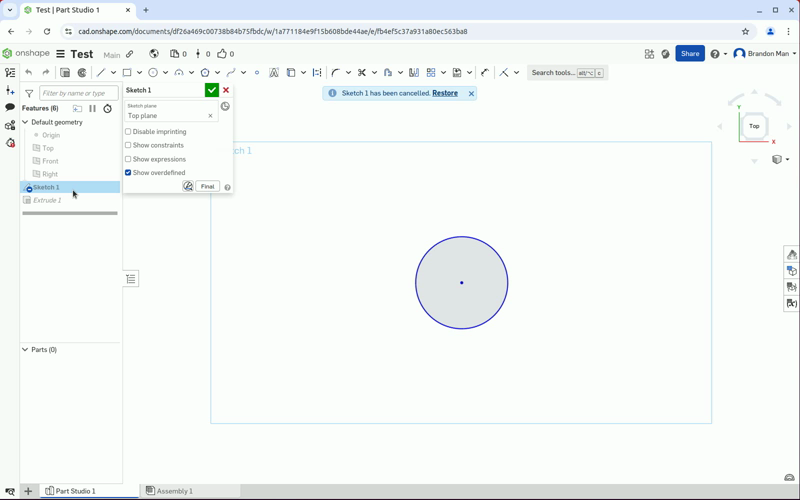
mouse_move(229, 92)
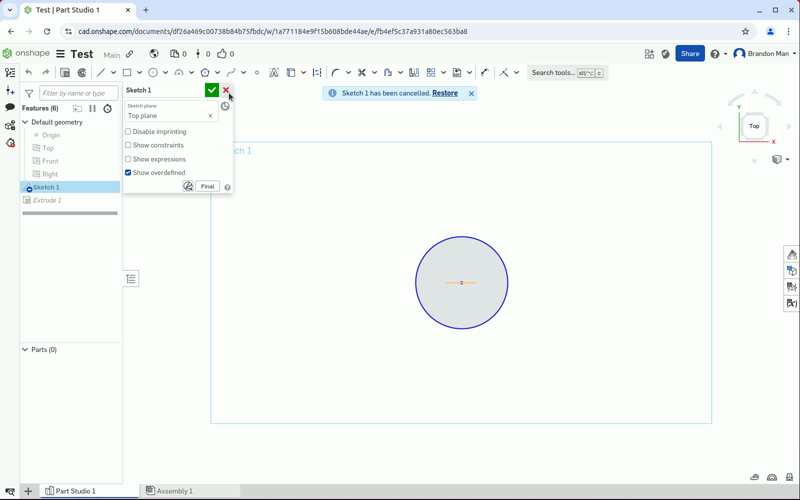
click(229, 92)
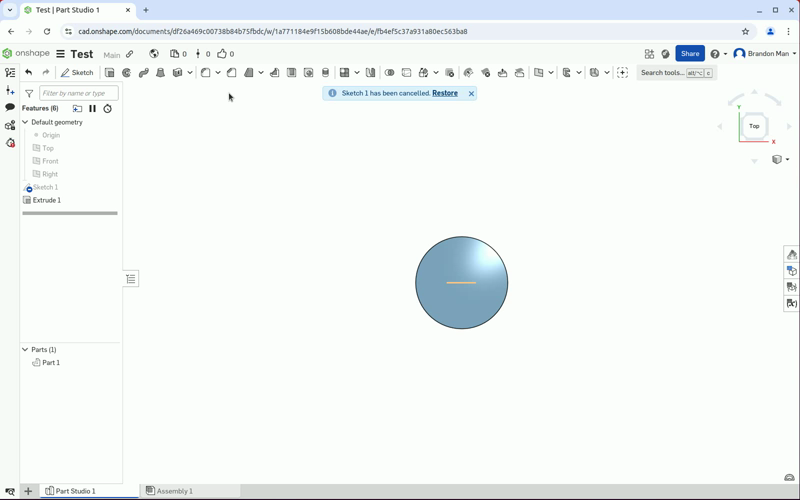
mouse_move(541, 75)
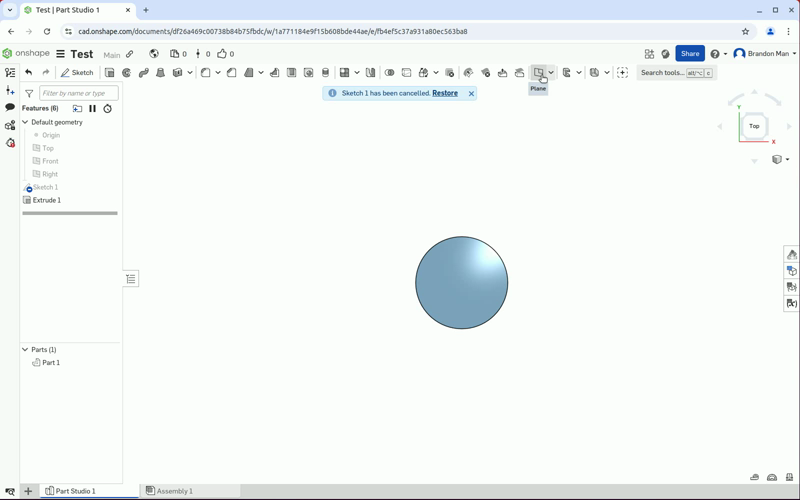
click(541, 75)
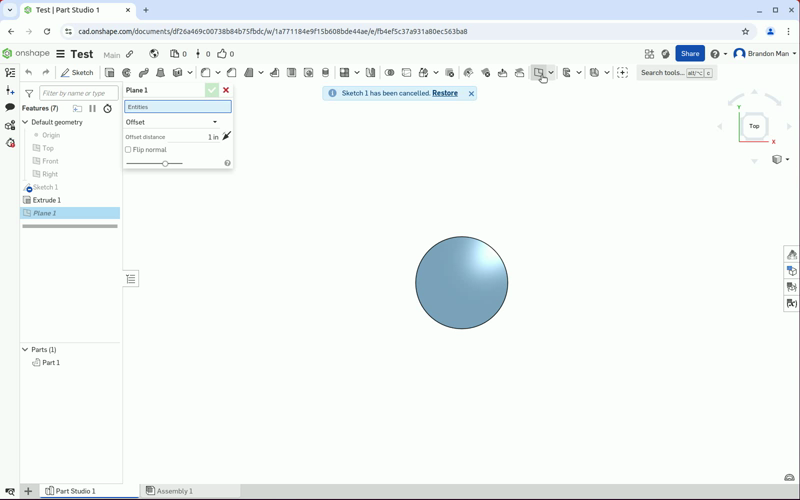
mouse_move(73, 150)
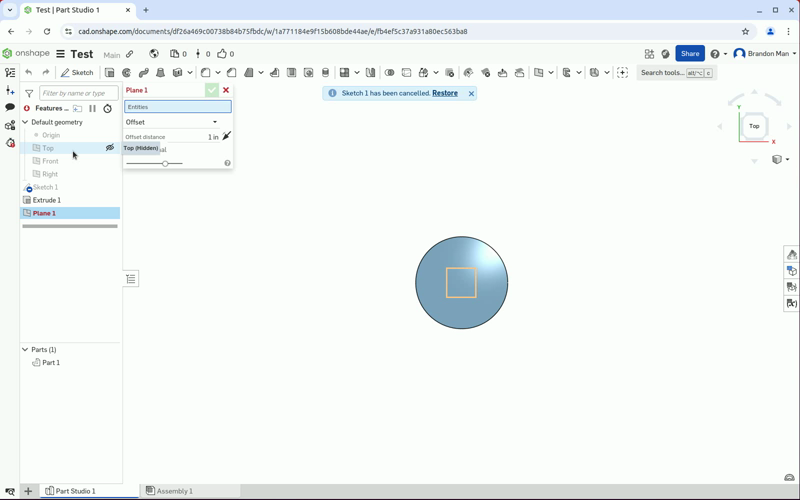
click(73, 150)
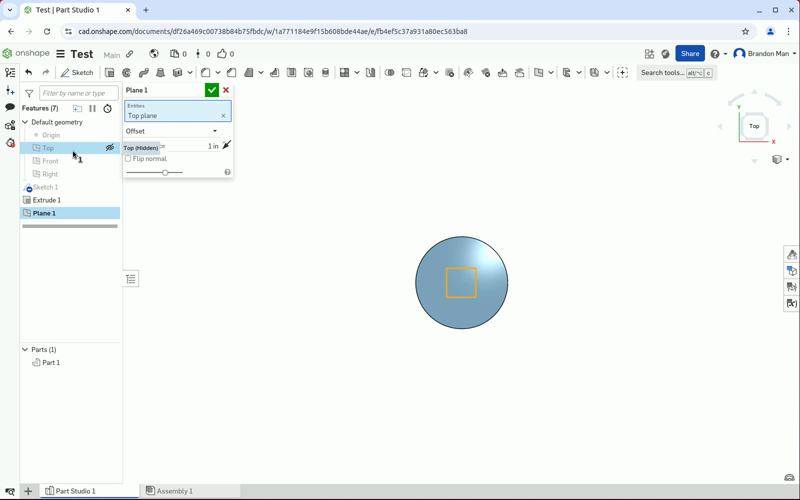
key(tab, 2)
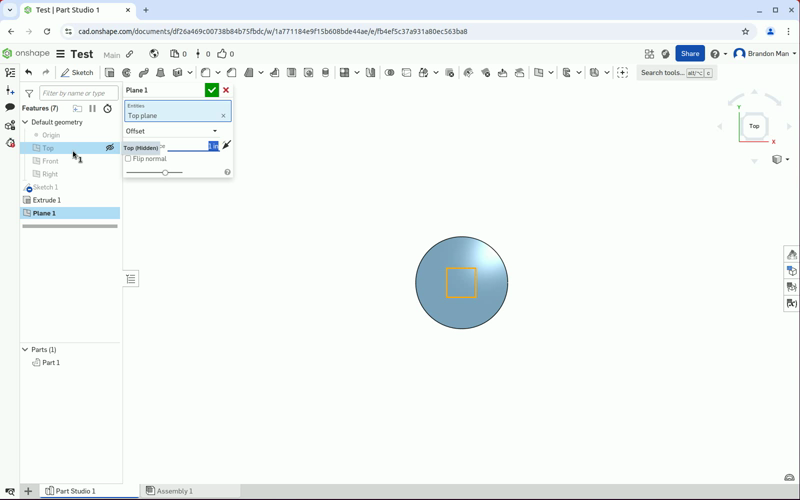
text(23.108)
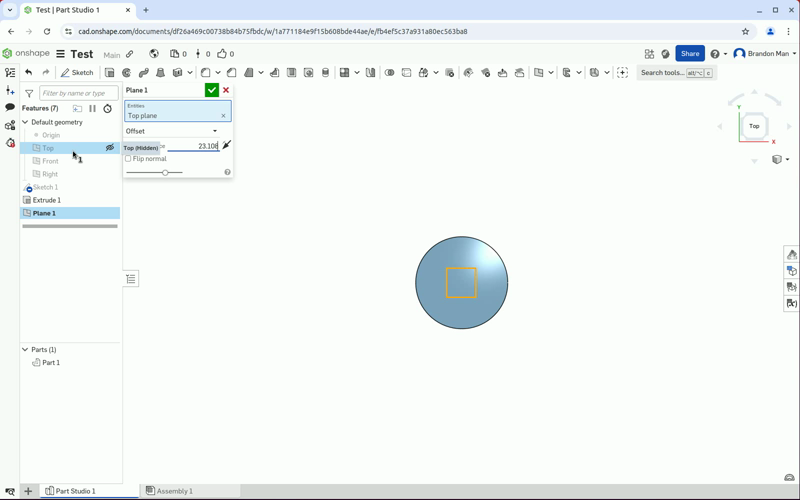
key(enter, 2)
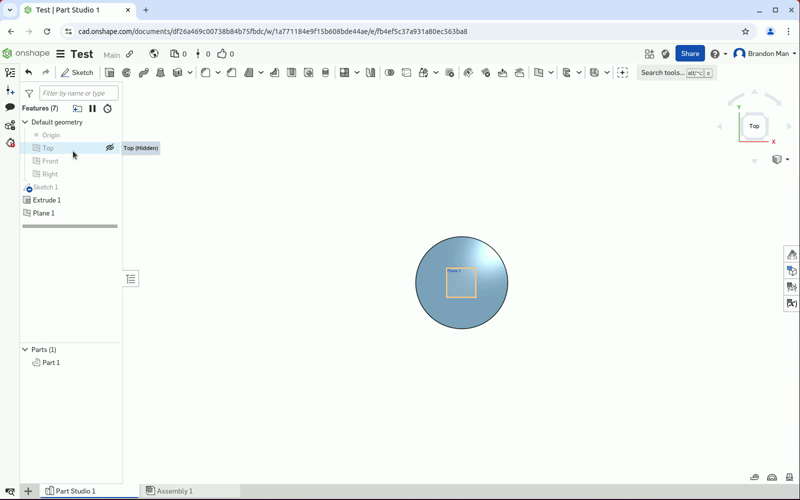
key(shift+s)
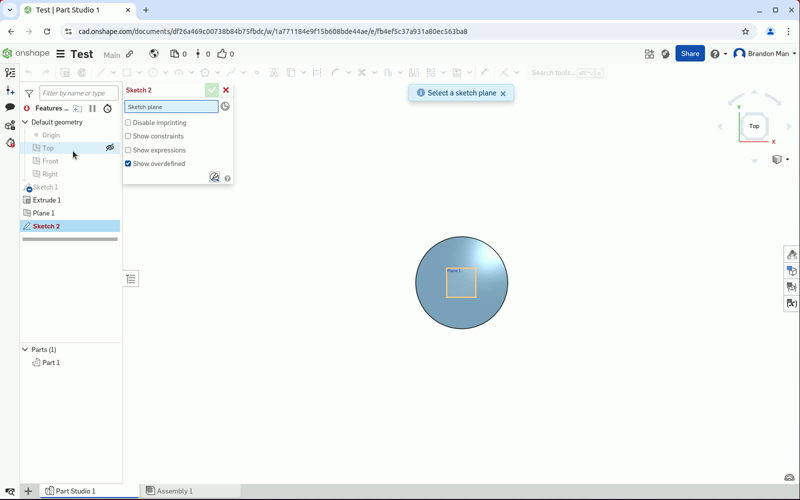
mouse_move(73, 215)
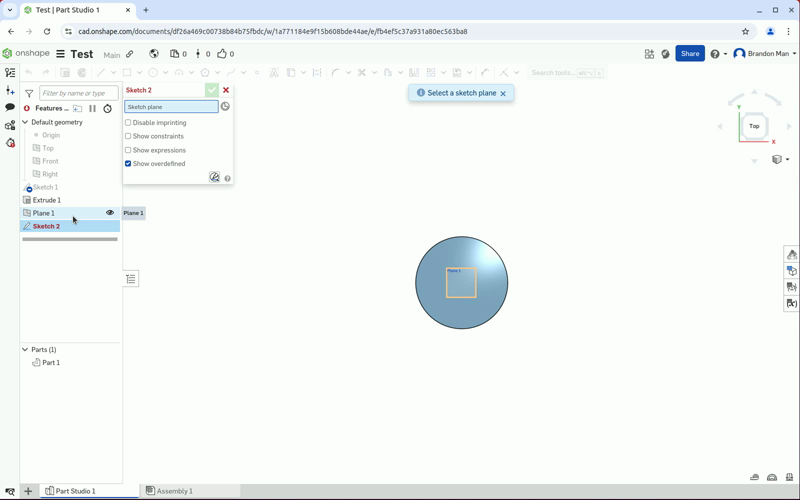
click(73, 215)
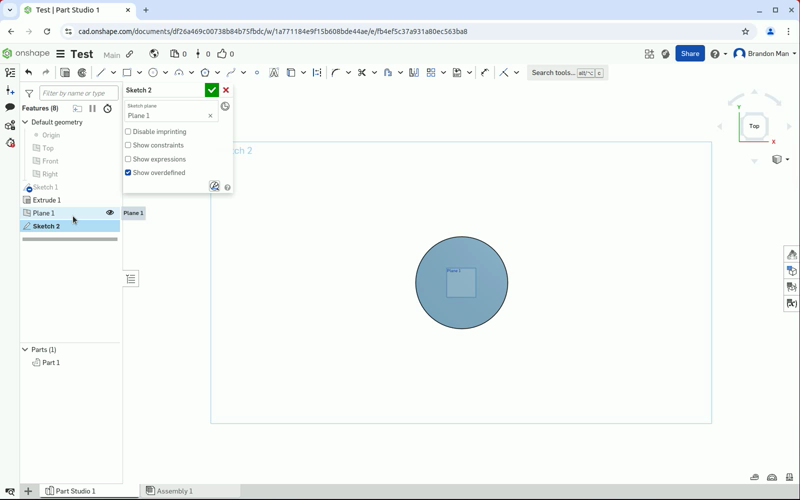
mouse_move(73, 352)
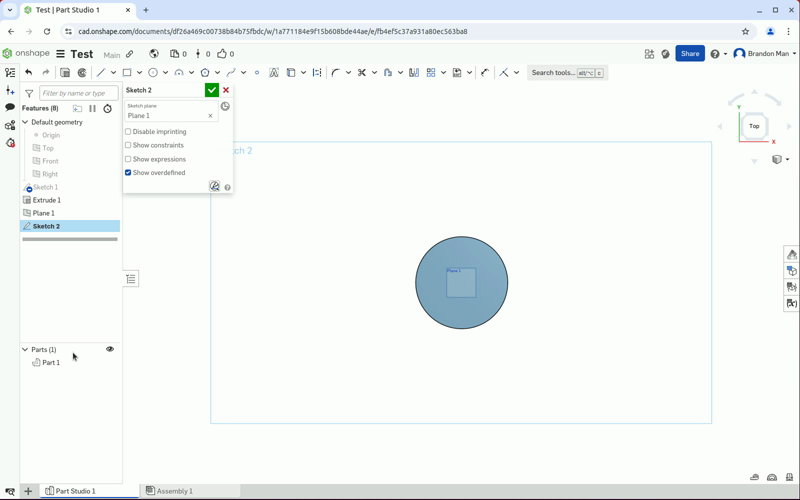
key(y)
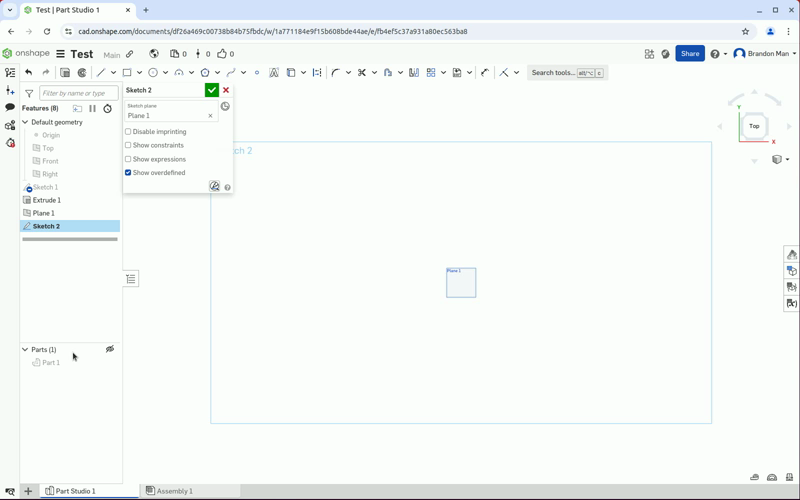
key(c)
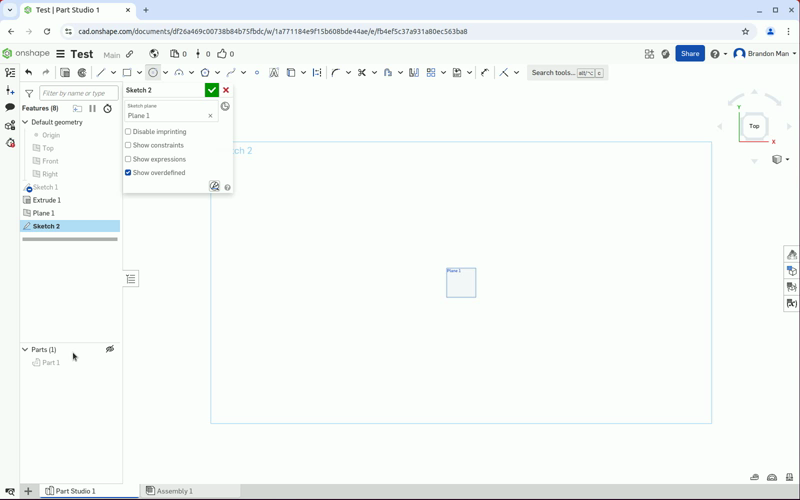
key_down(shift)
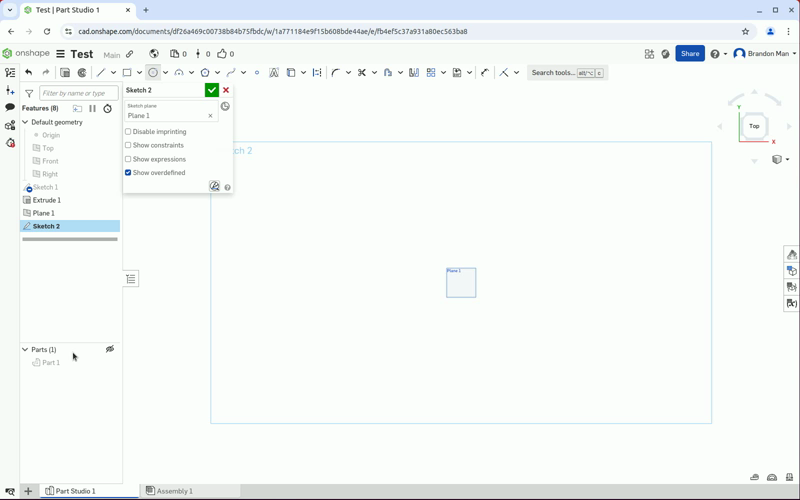
mouse_move(461, 282)
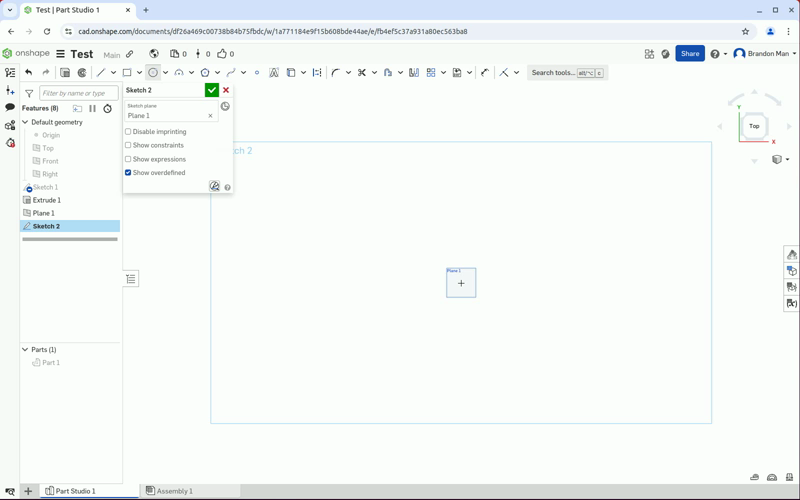
click(461, 282)
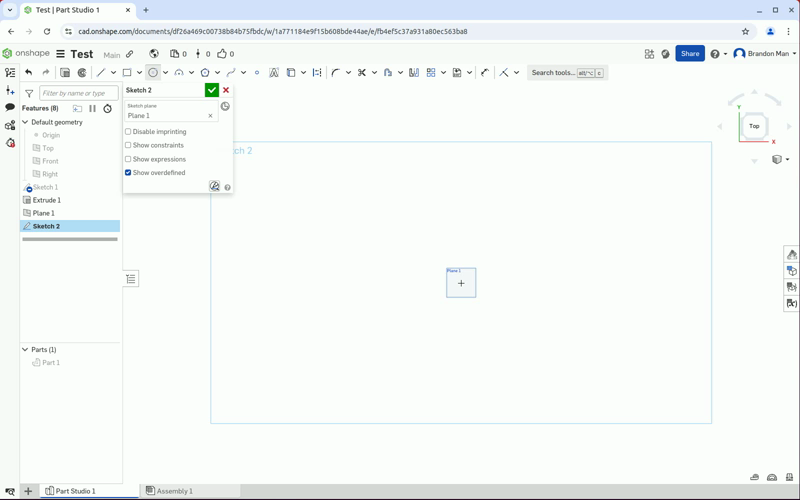
key_up(shift)
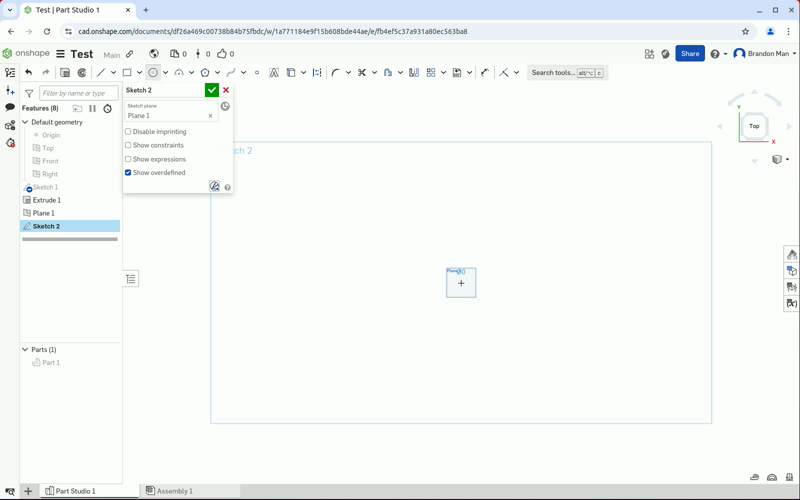
mouse_move(500, 282)
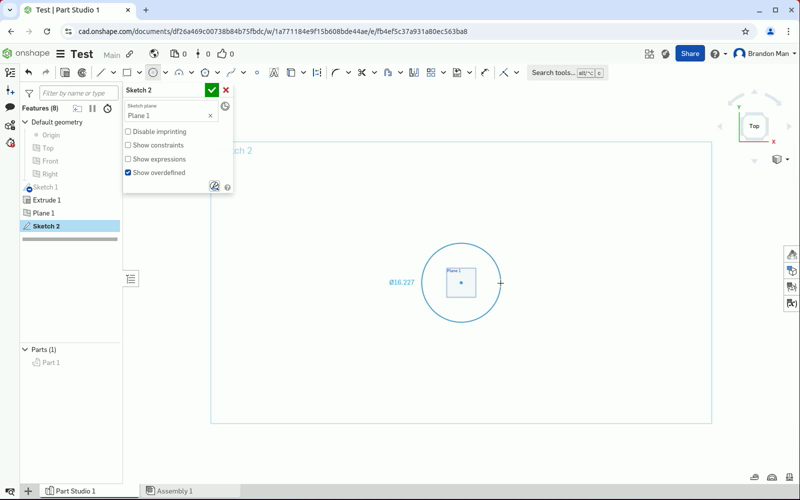
click(500, 282)
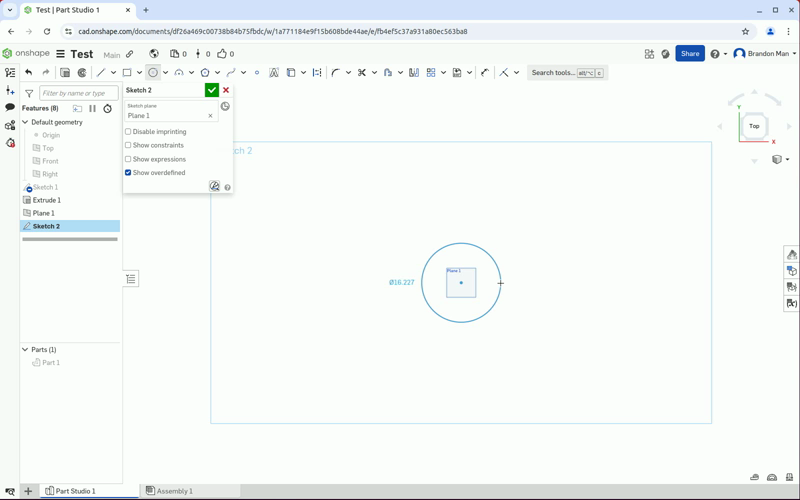
key(esc)
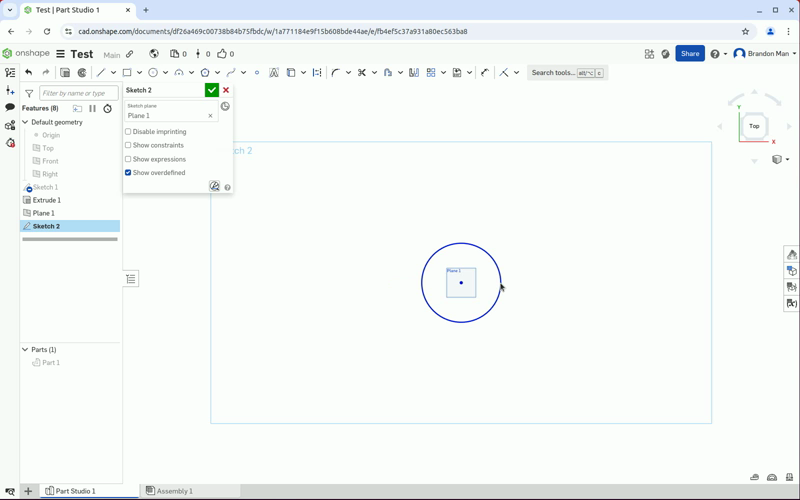
mouse_move(483, 272)
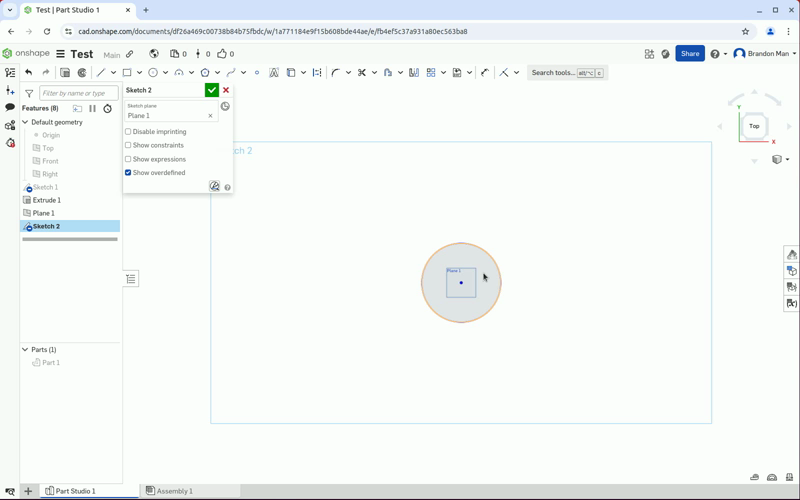
click(483, 272)
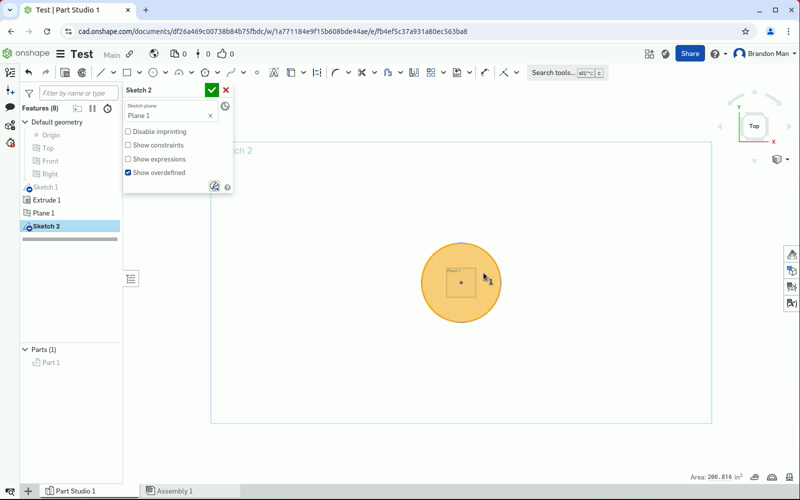
mouse_move(73, 352)
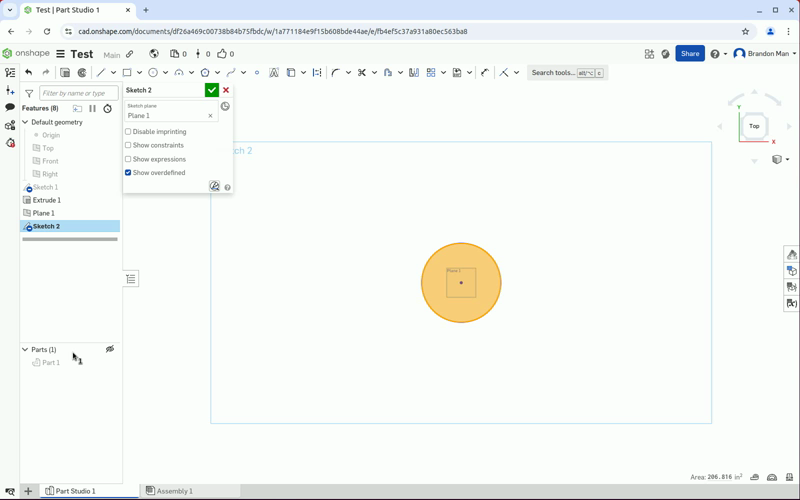
key(shift+y)
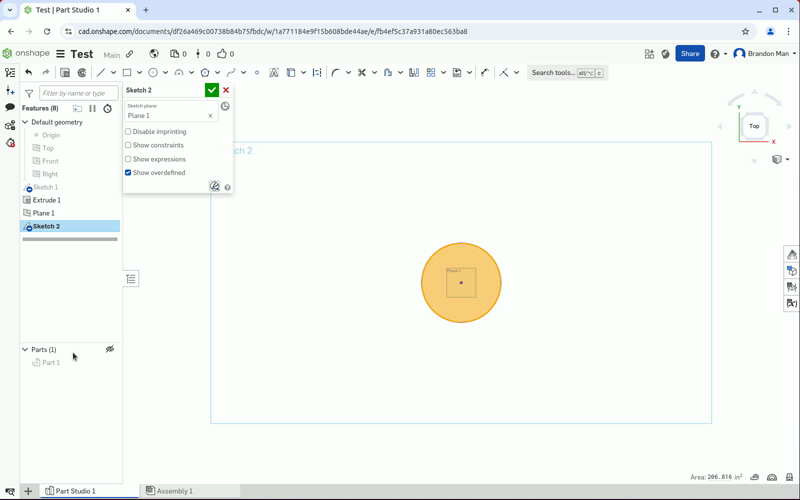
key(shift+e)
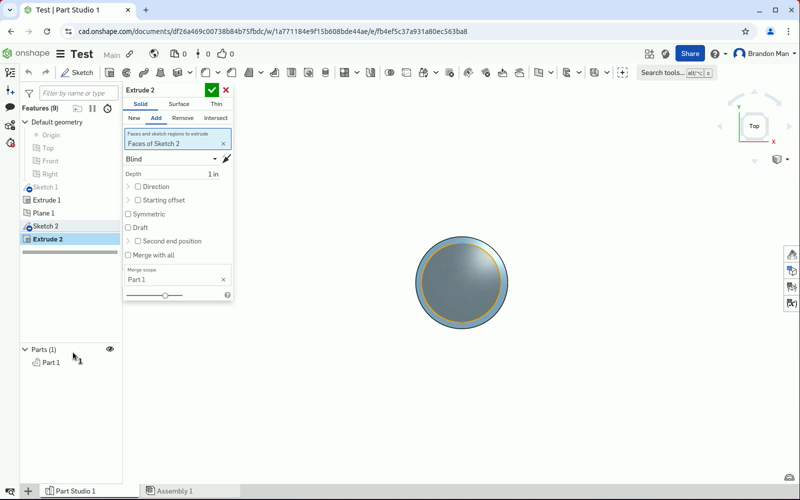
mouse_move(143, 106)
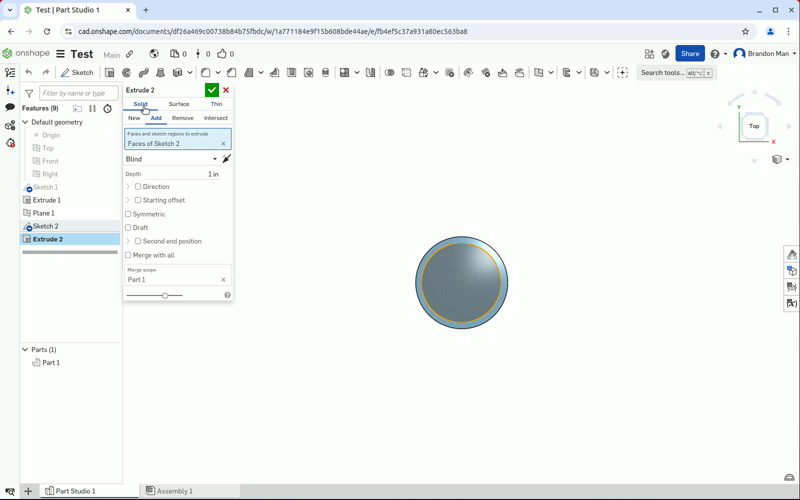
click(143, 106)
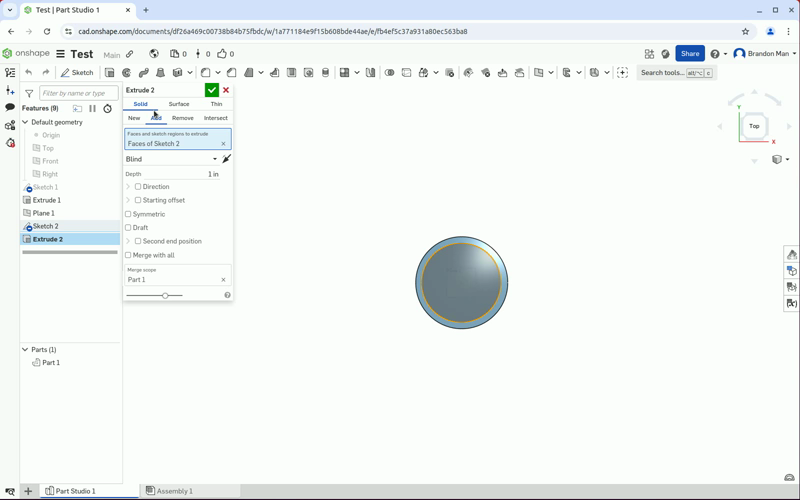
mouse_move(186, 120)
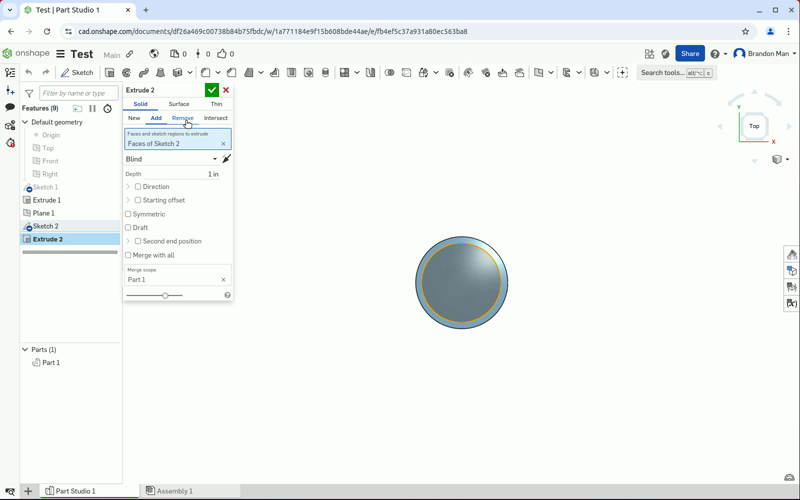
click(186, 120)
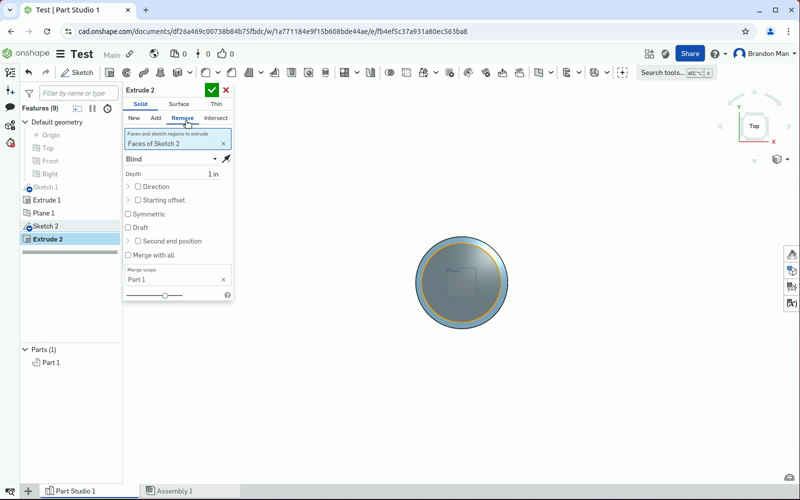
key(tab, 4)
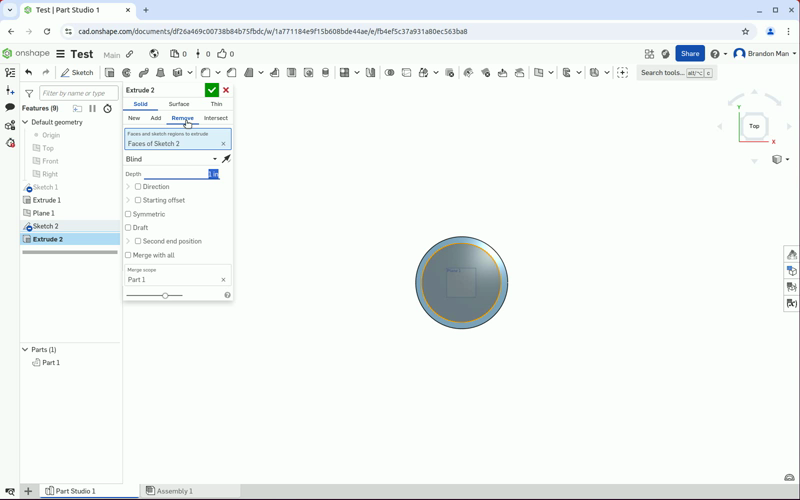
text(22.627)
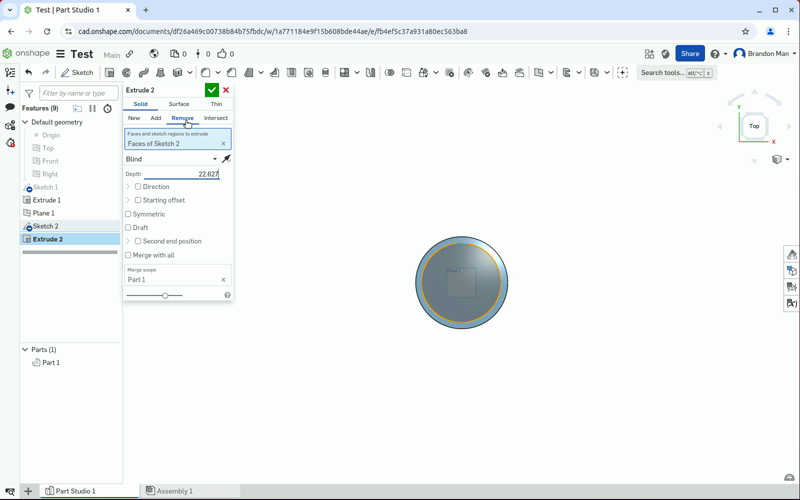
key(tab, 6)
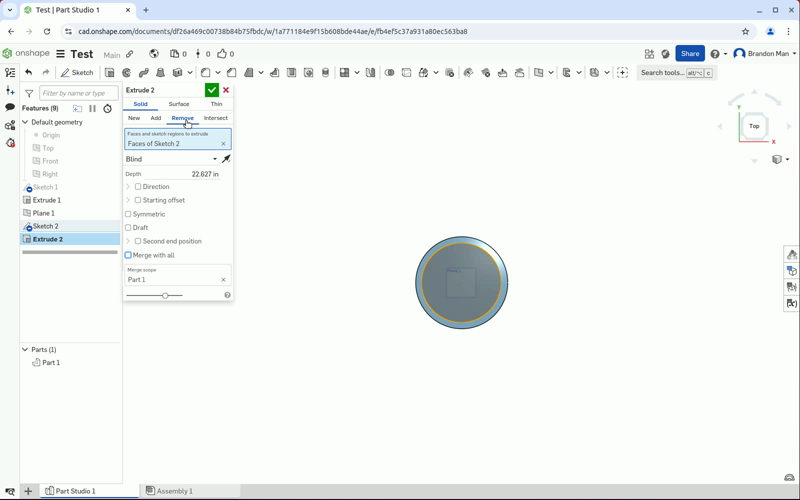
key(space)
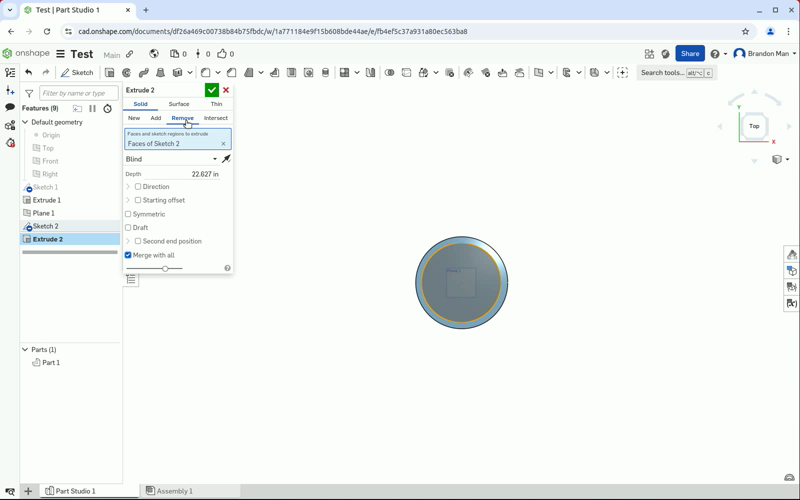
key(enter)
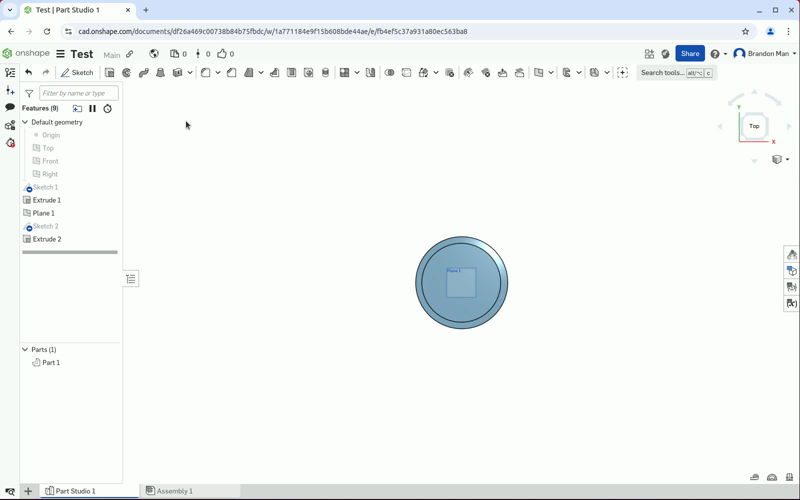
key(shift+h)
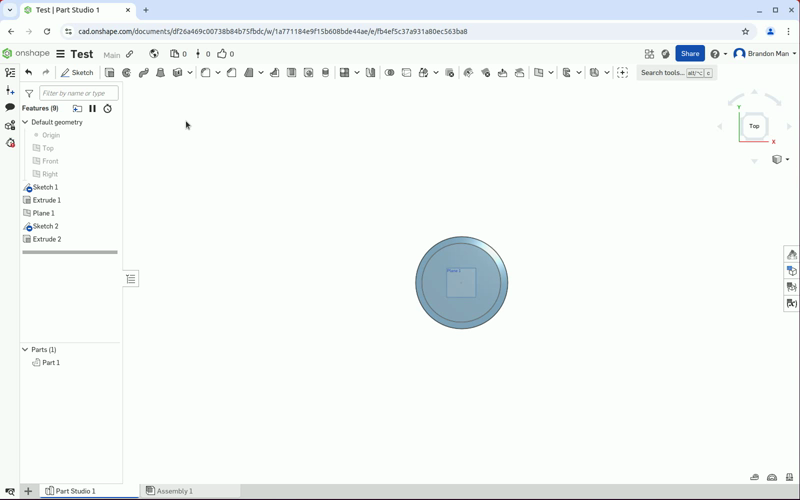
key(shift+h)
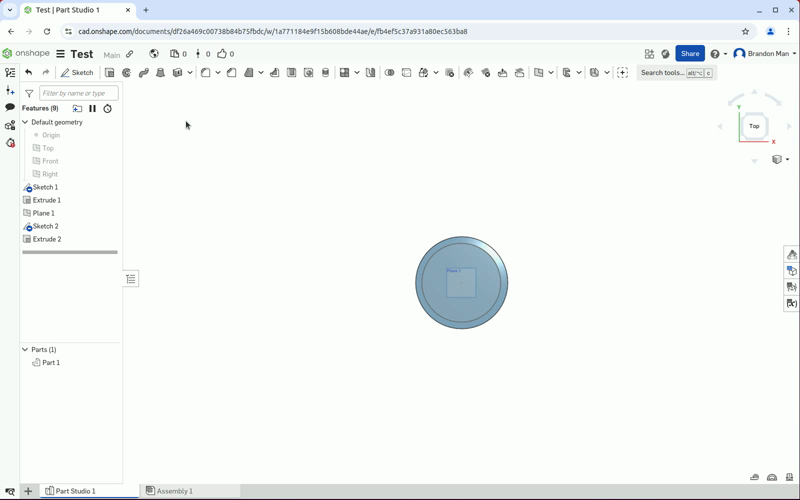
key(shift+7)
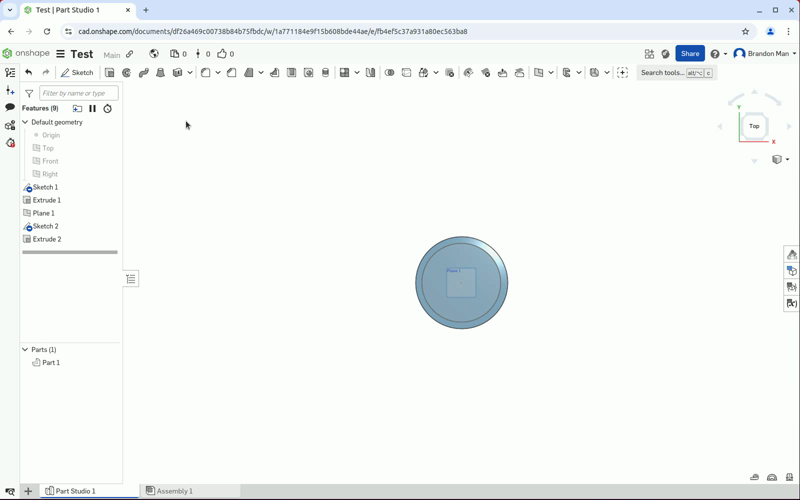
key(up, 3)
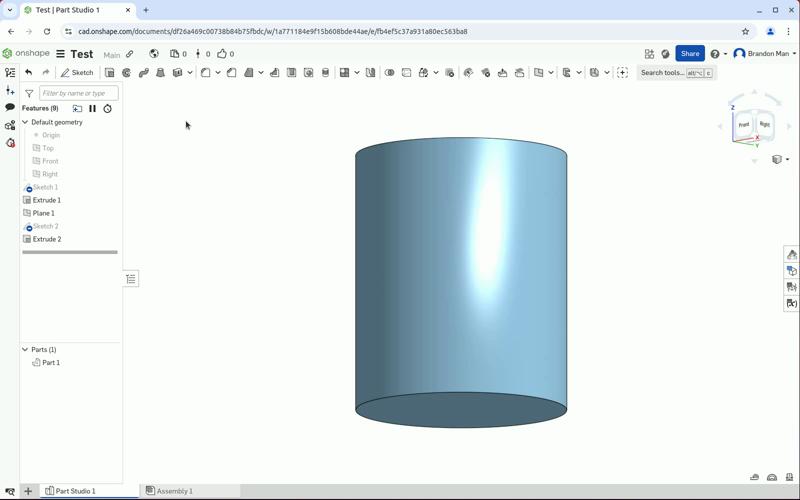
key(left, 3)
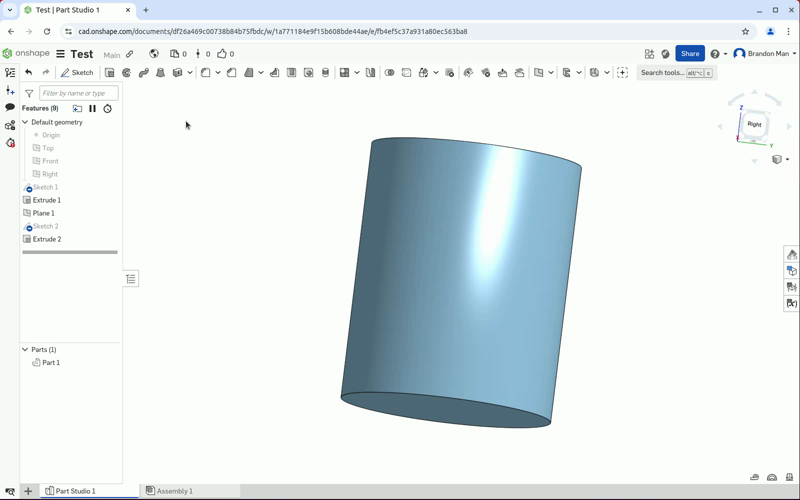
key(right, 3)
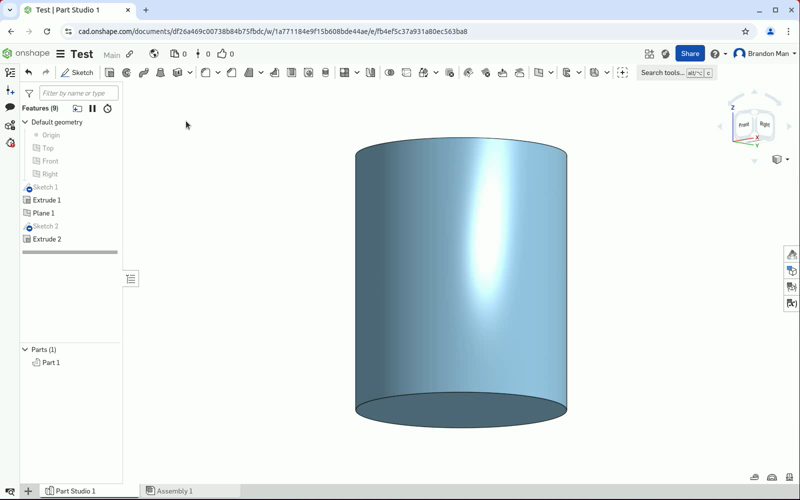
key(down, 3)
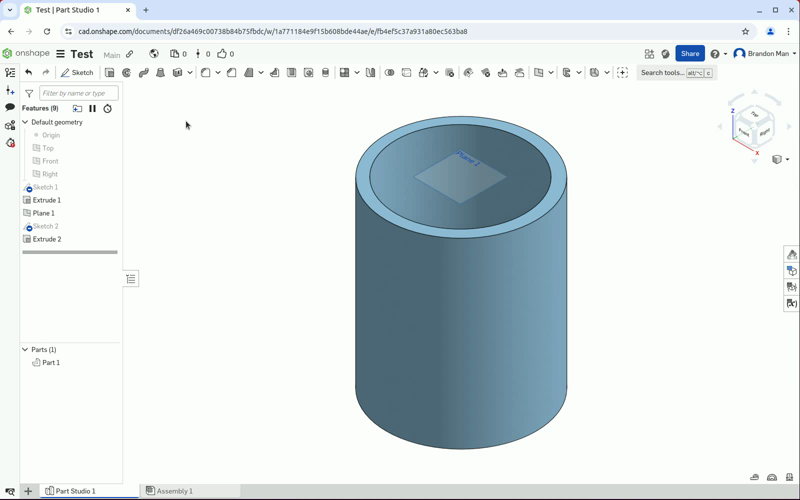
mouse_move(73, 189)
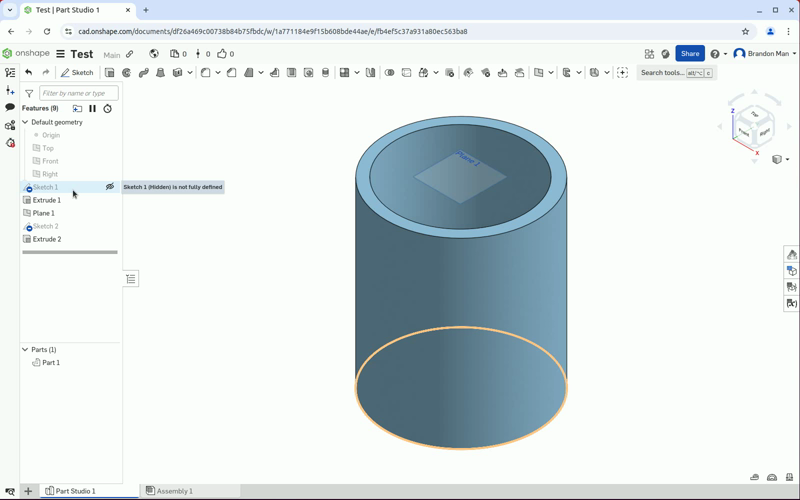
click(73, 189)